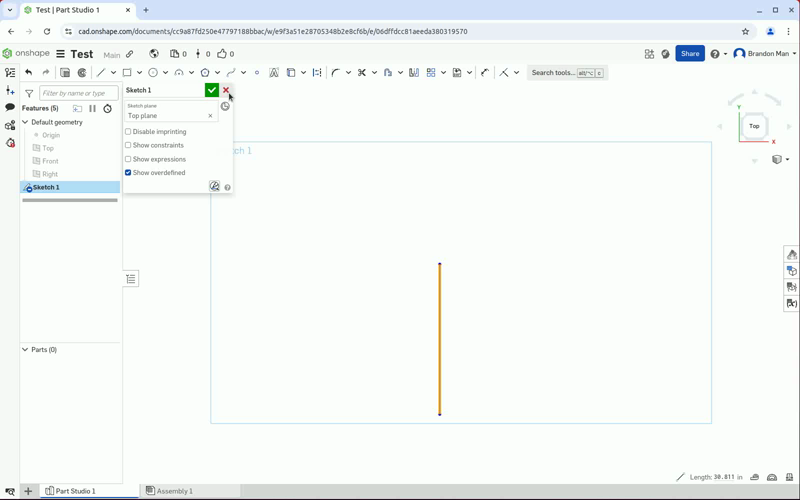
key(shift+h)
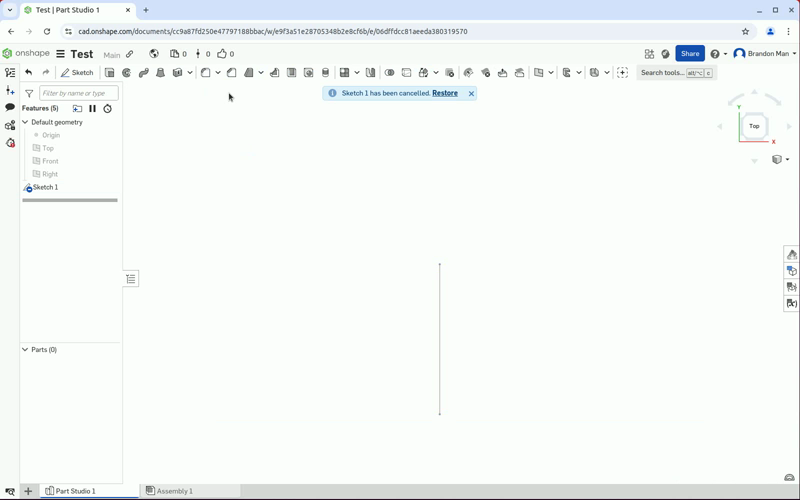
key(shift+s)
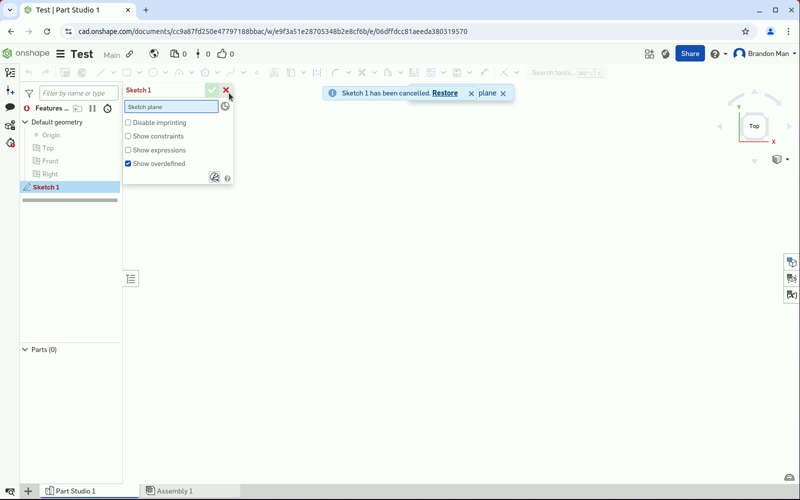
mouse_move(73, 150)
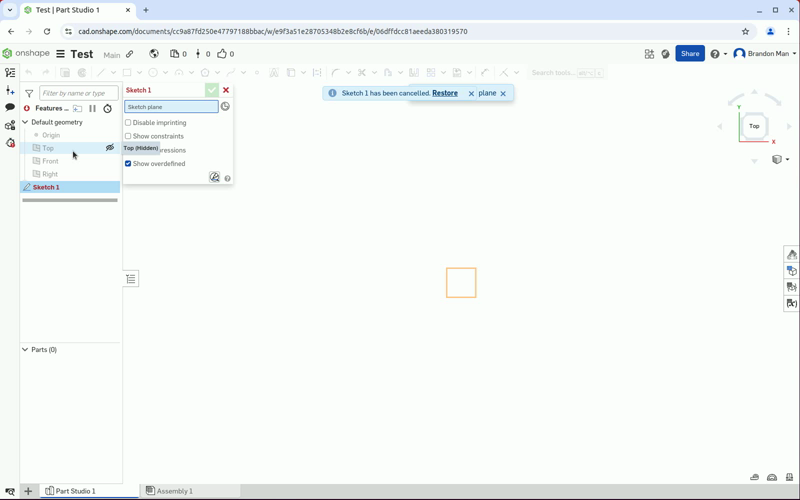
click(73, 150)
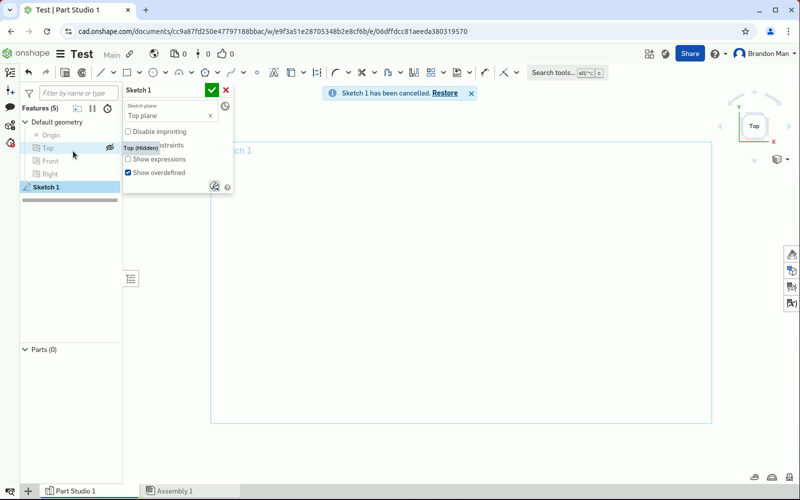
mouse_move(73, 352)
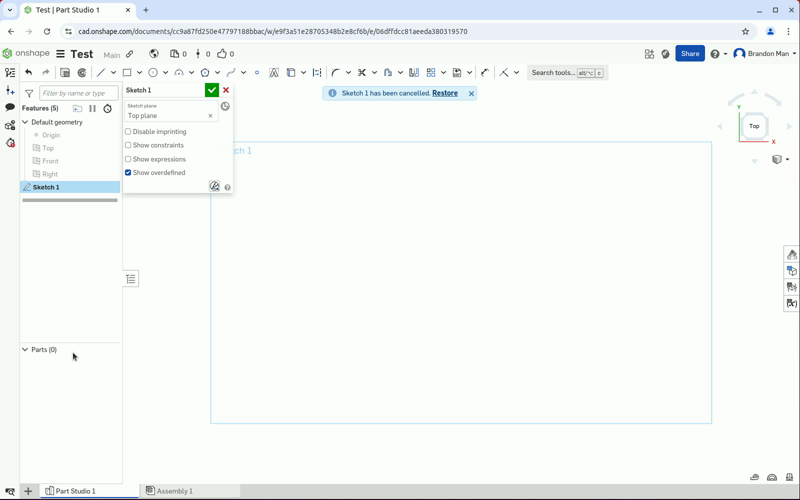
key(y)
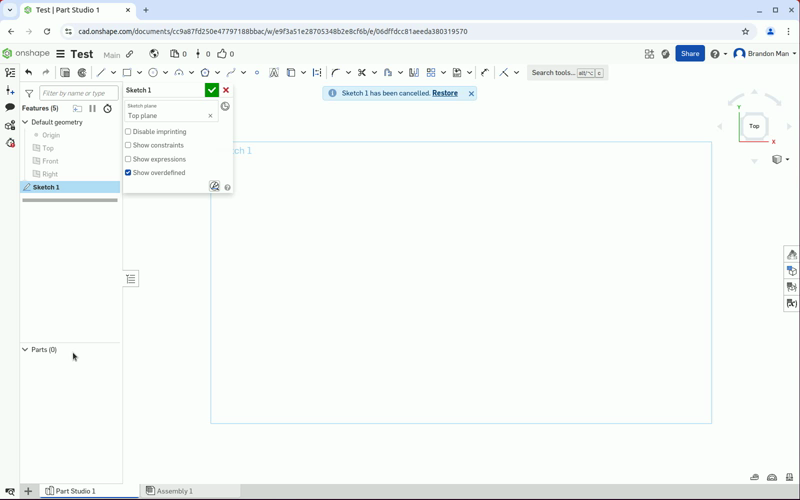
key(c)
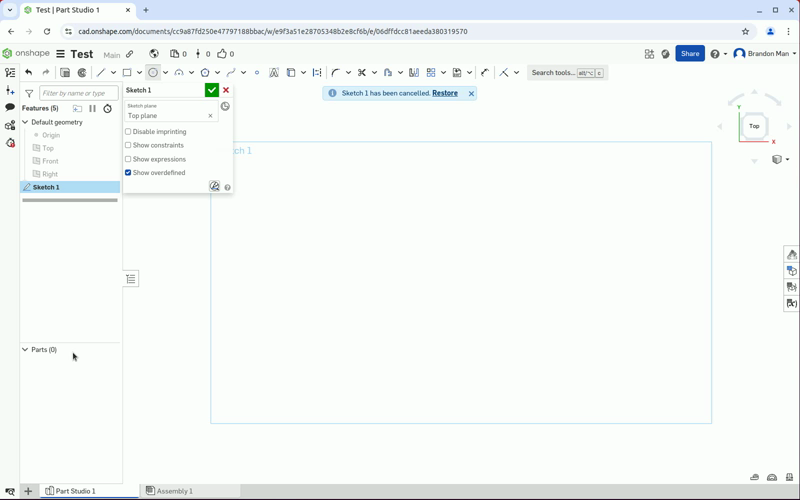
key_down(shift)
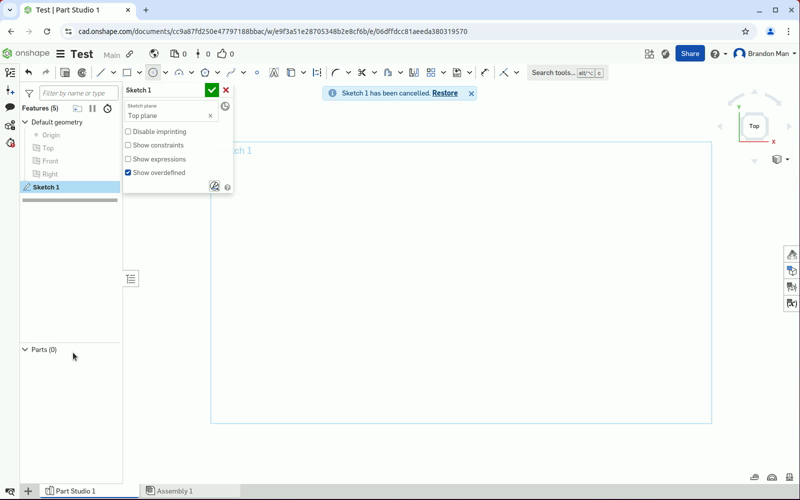
mouse_move(461, 282)
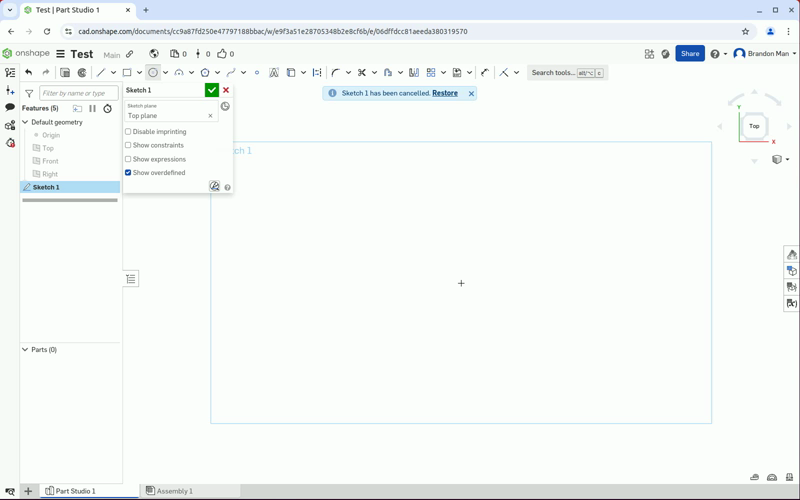
click(461, 282)
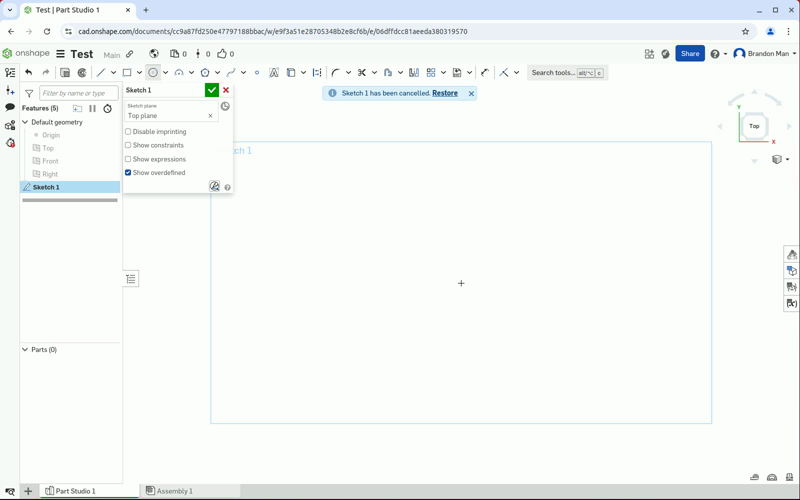
key_up(shift)
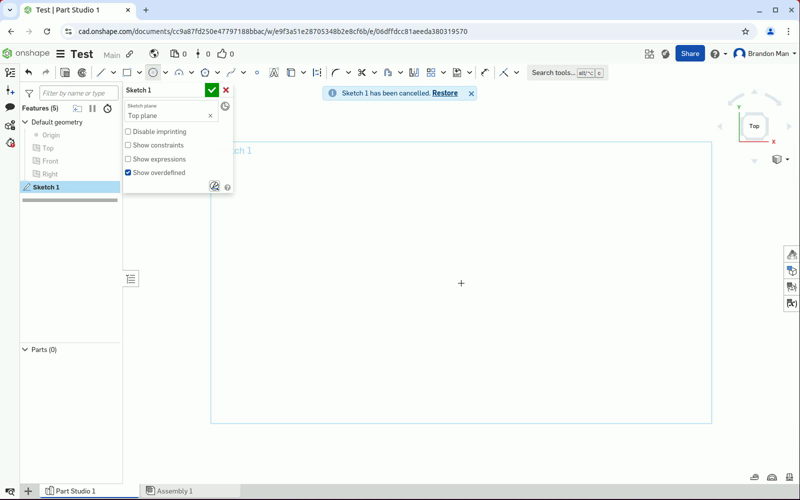
mouse_move(499, 282)
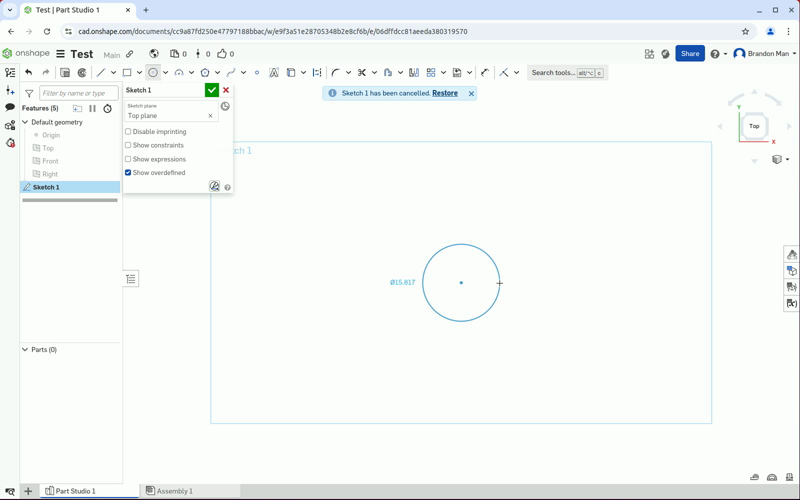
click(499, 282)
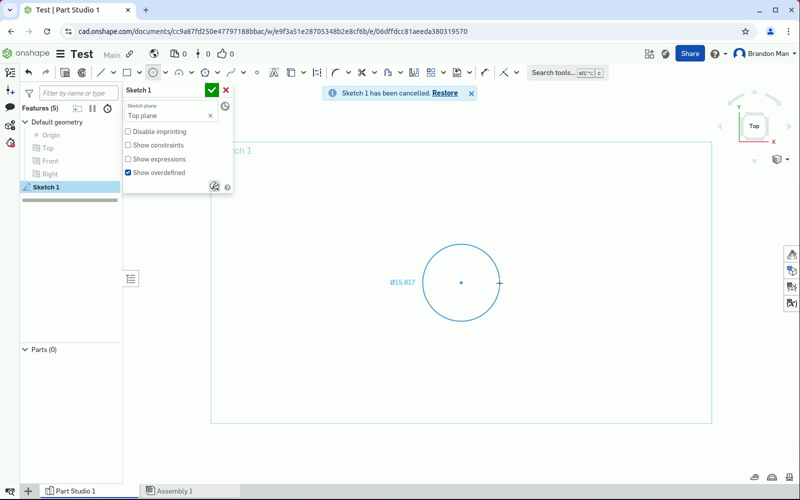
key(esc)
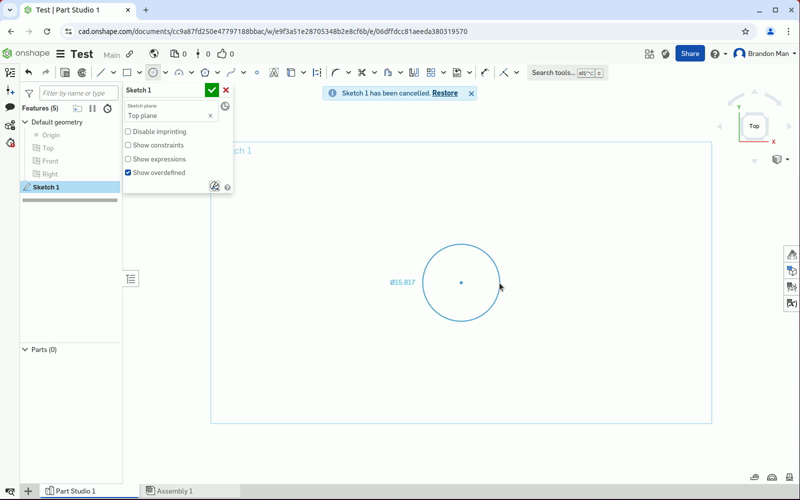
mouse_move(485, 266)
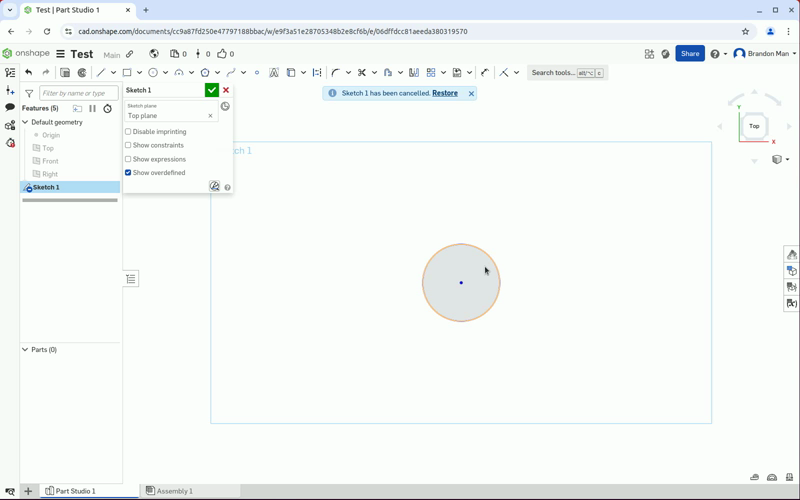
click(485, 266)
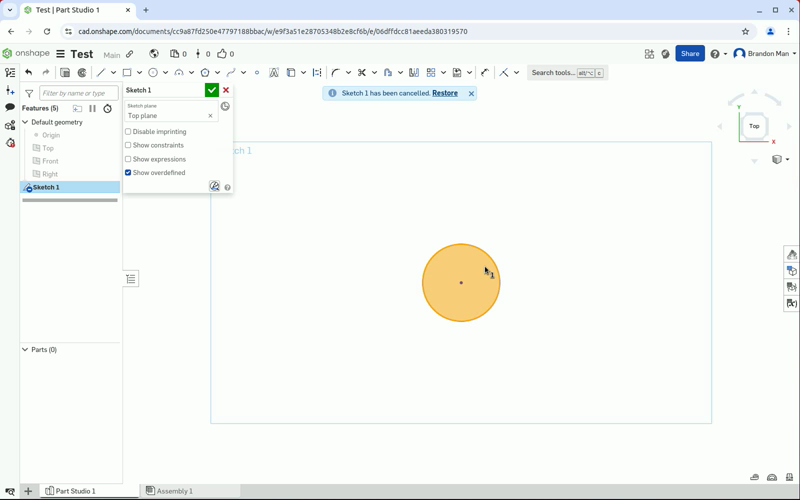
mouse_move(73, 352)
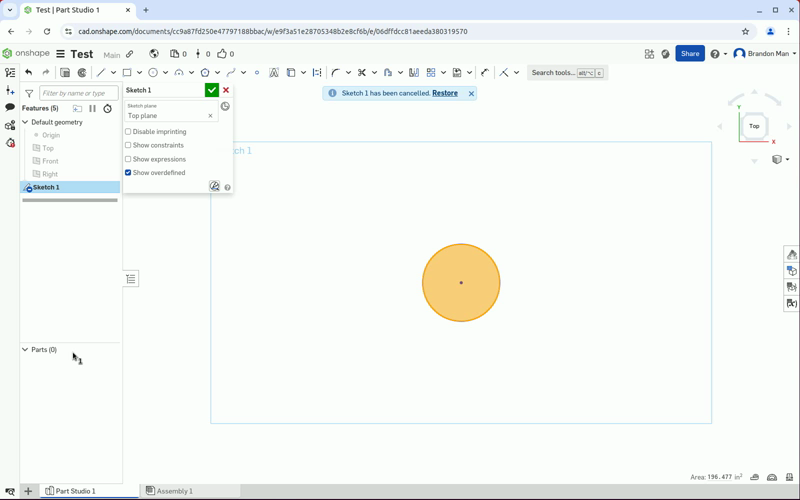
key(shift+y)
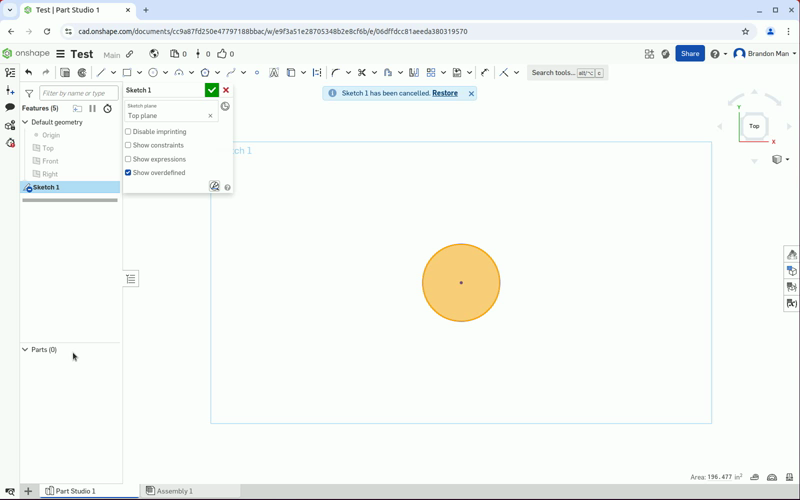
key(shift+e)
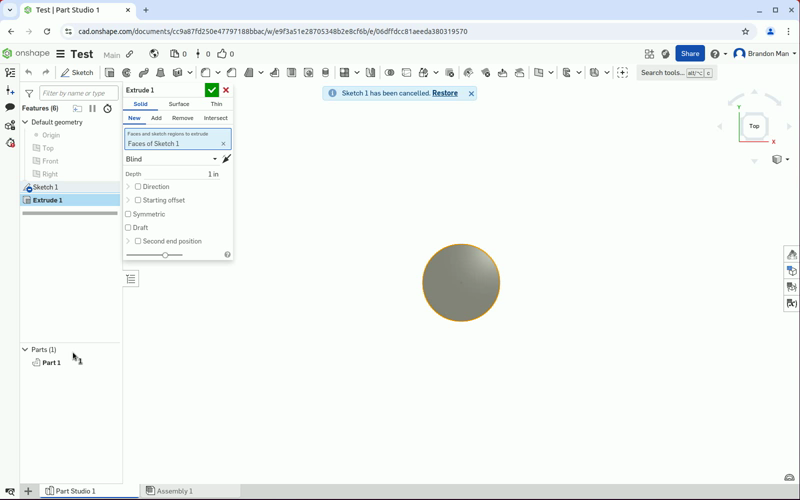
mouse_move(143, 106)
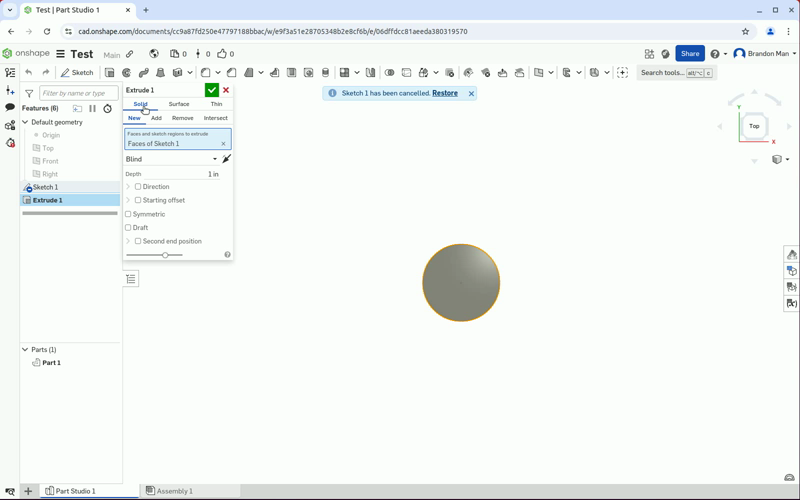
click(143, 106)
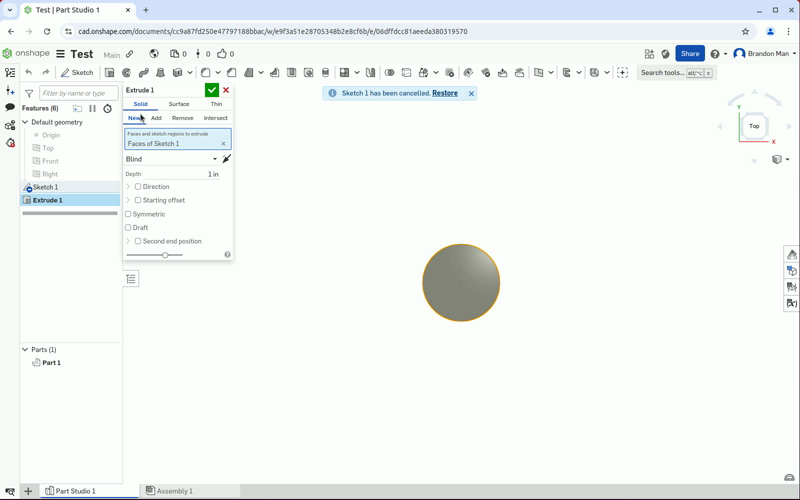
mouse_move(137, 120)
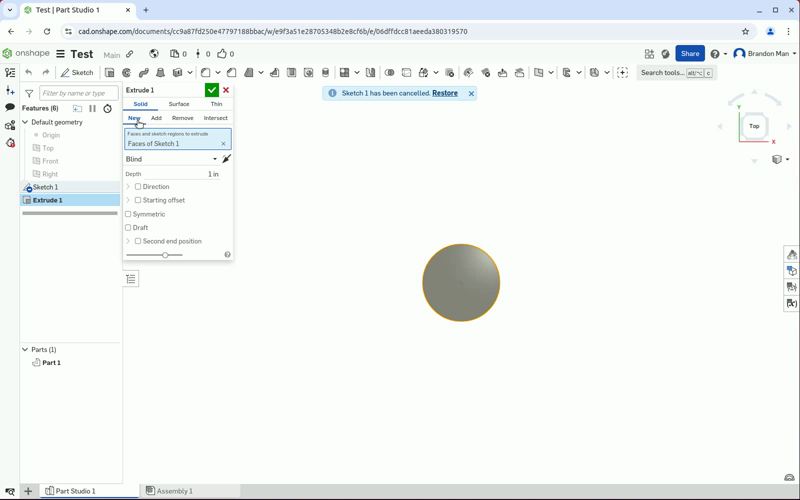
click(137, 120)
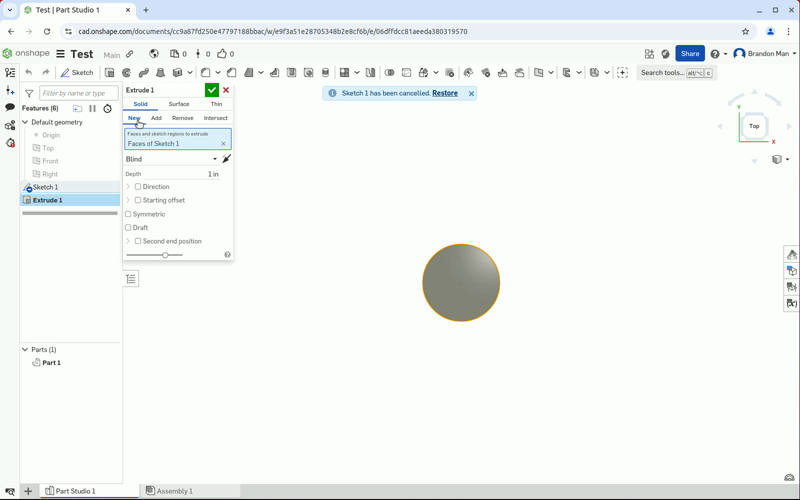
key(tab, 4)
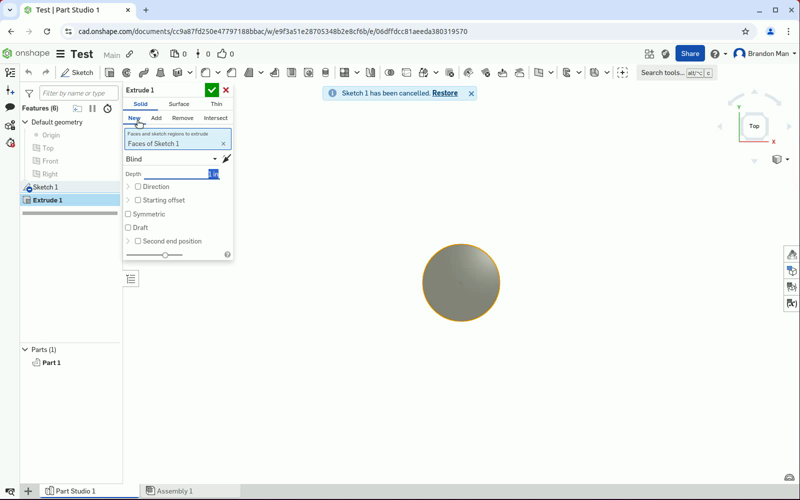
text(15.405)
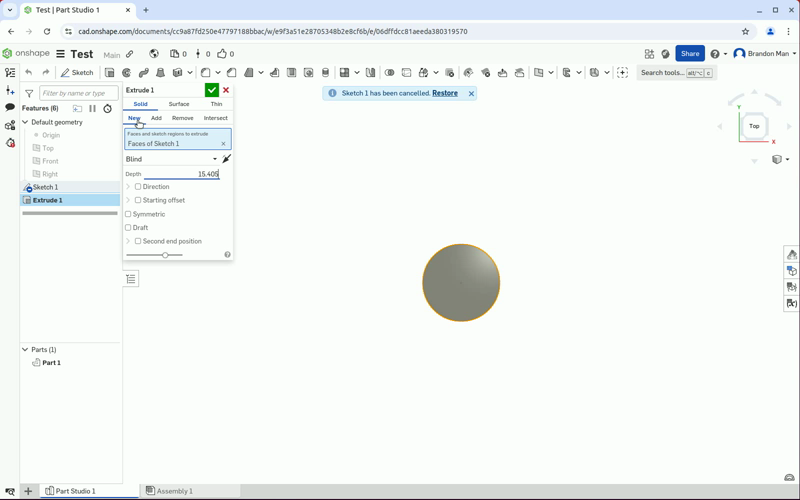
key(enter)
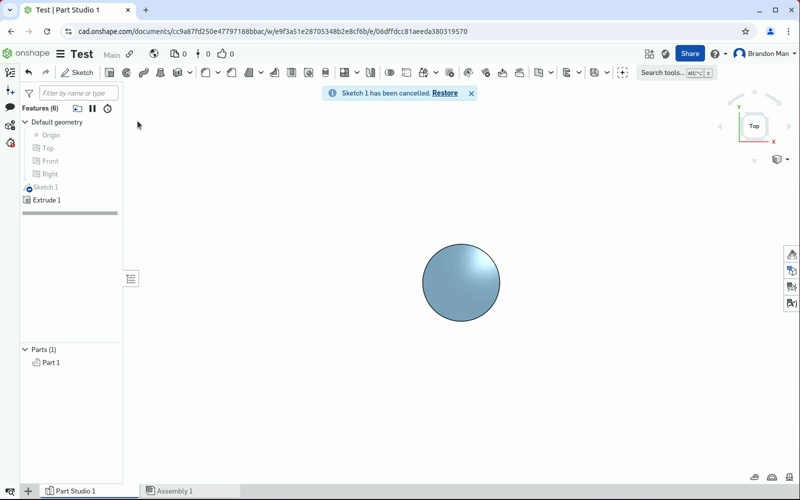
key(shift+h)
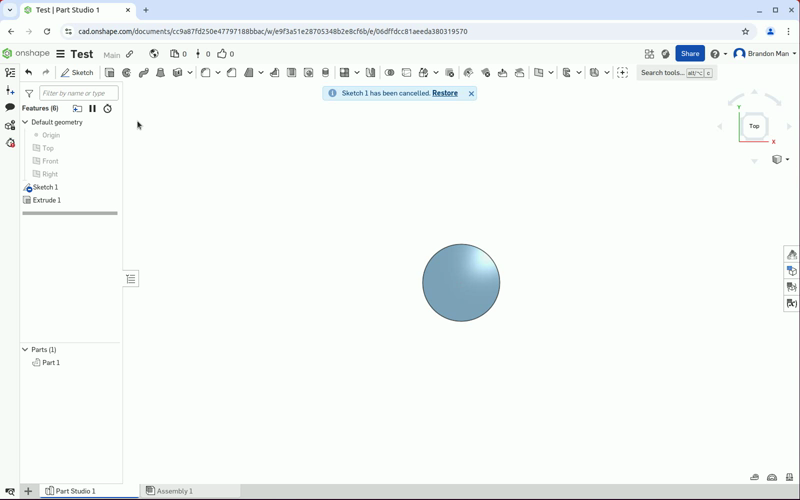
key(shift+h)
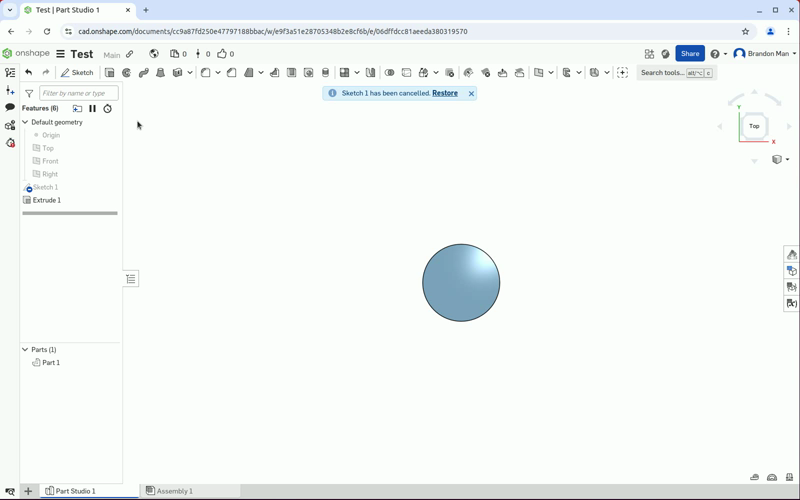
mouse_move(73, 189)
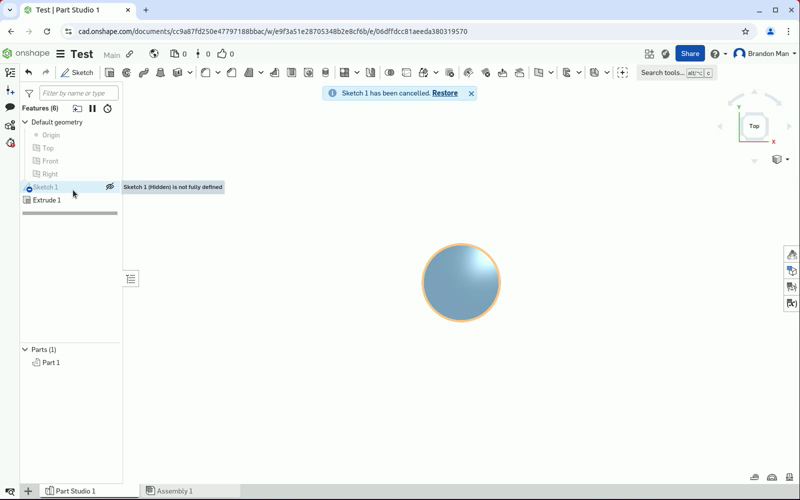
click(73, 189)
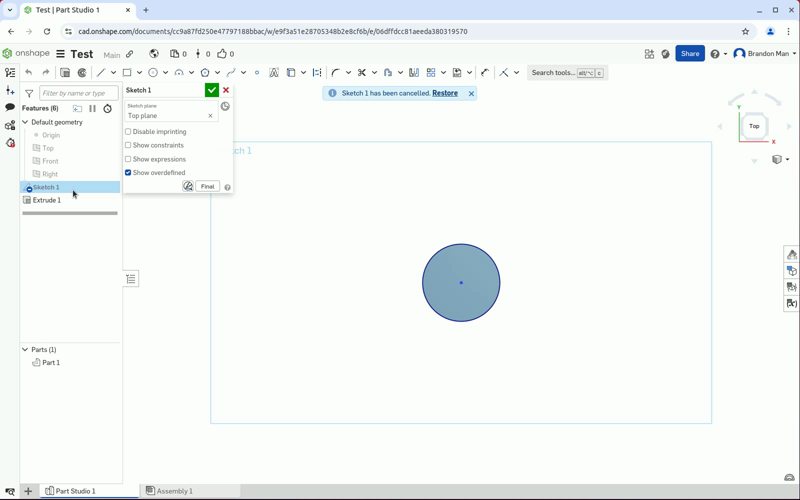
mouse_move(229, 92)
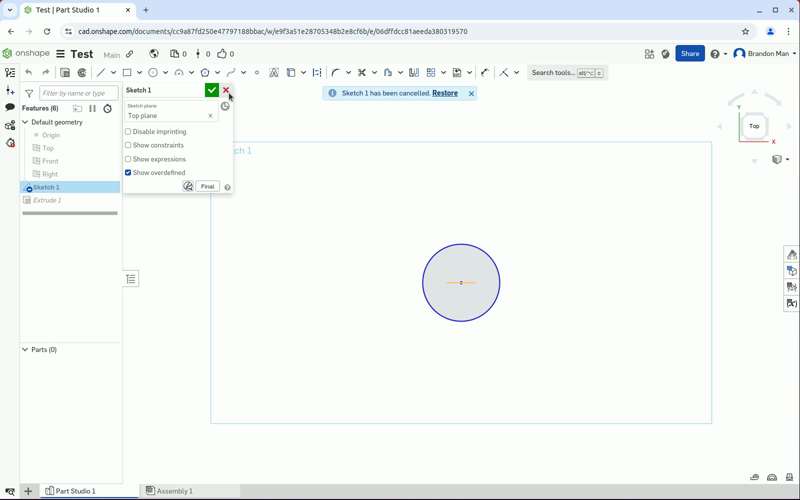
click(229, 92)
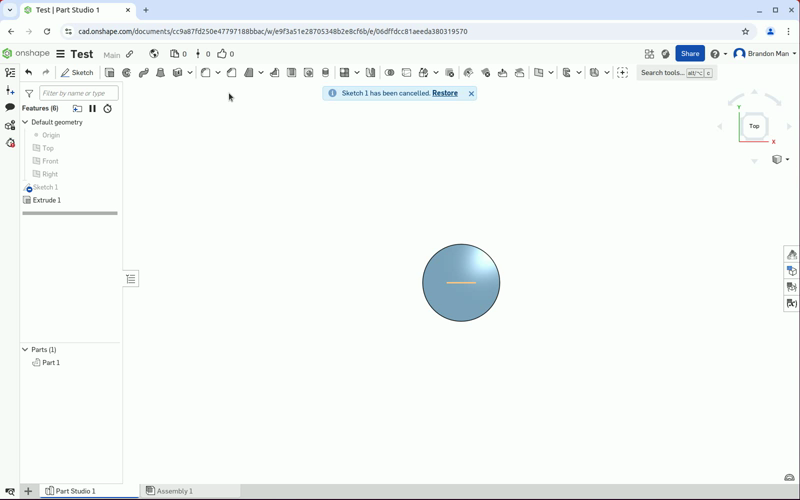
mouse_move(541, 75)
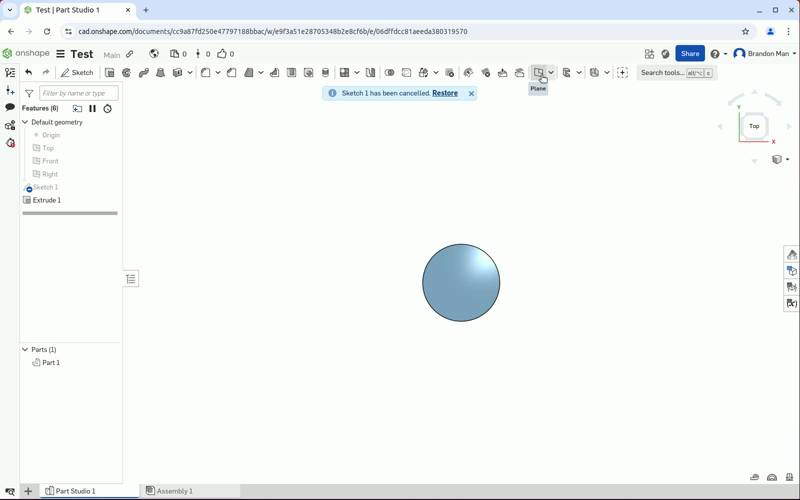
click(541, 75)
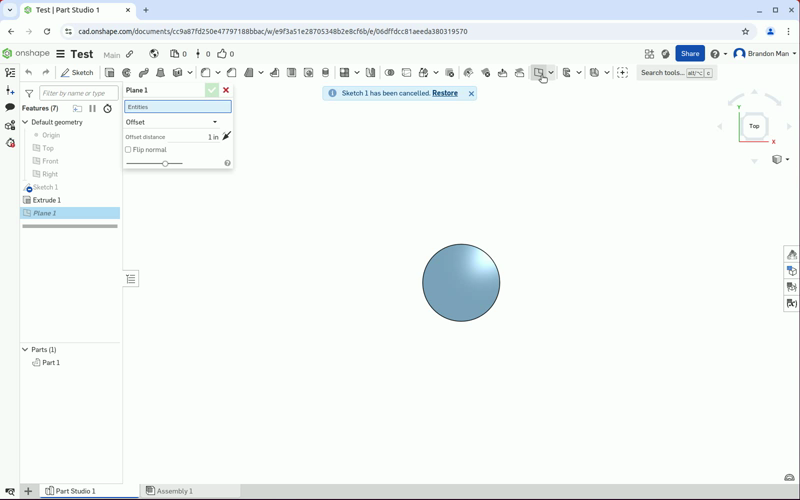
mouse_move(73, 150)
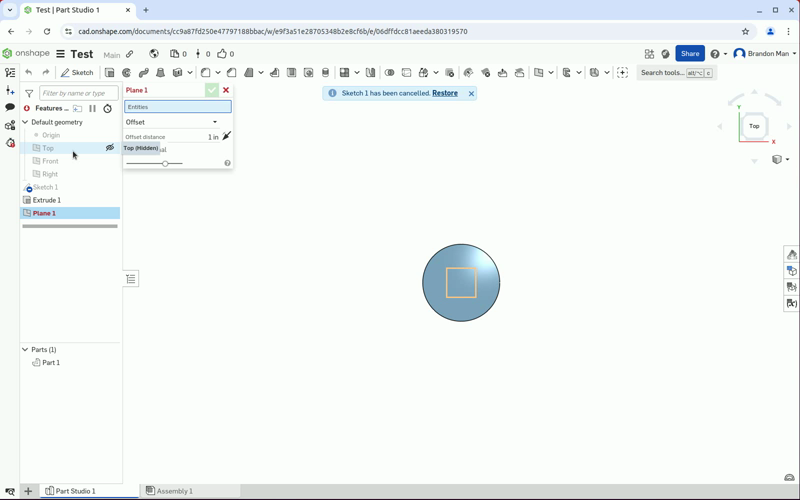
click(73, 150)
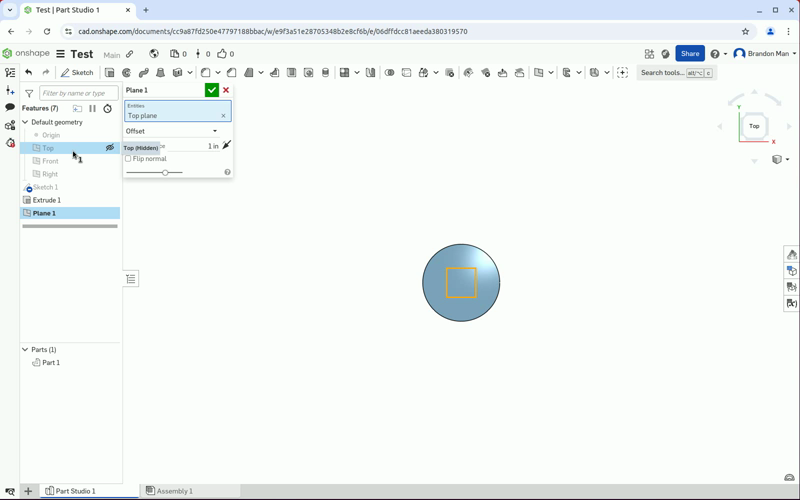
key(tab, 2)
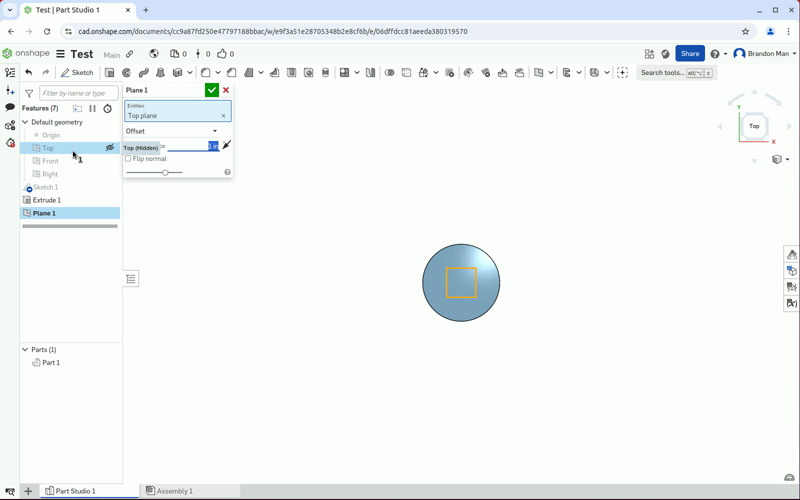
text(15.405)
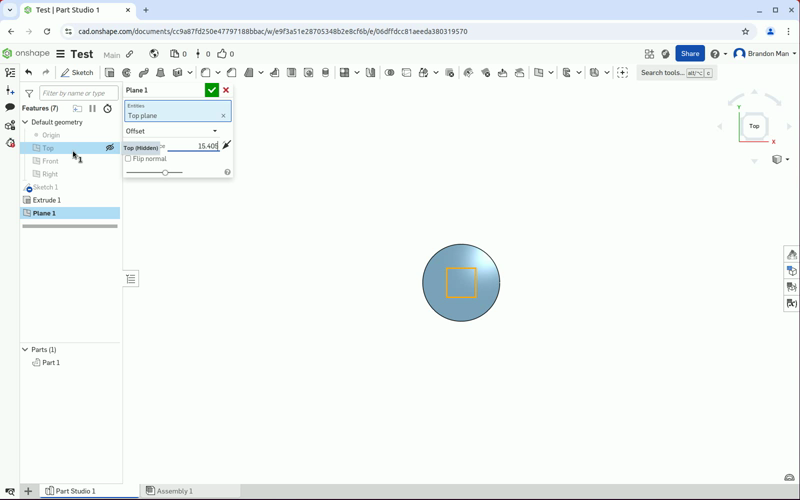
key(enter, 2)
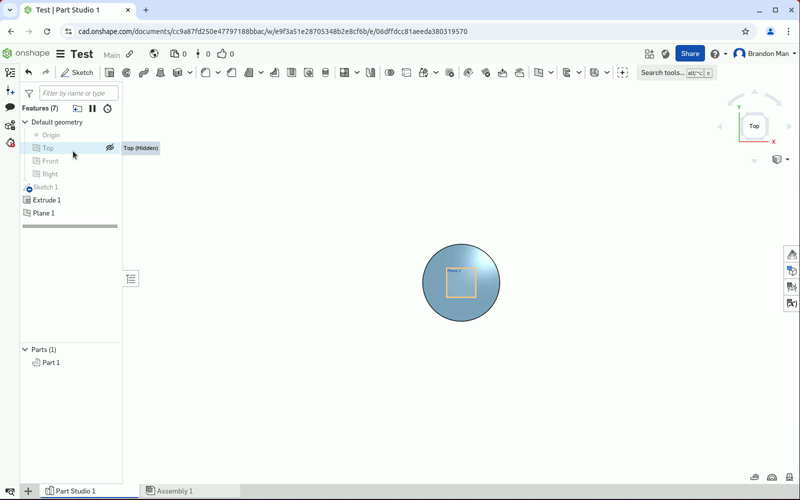
key(shift+s)
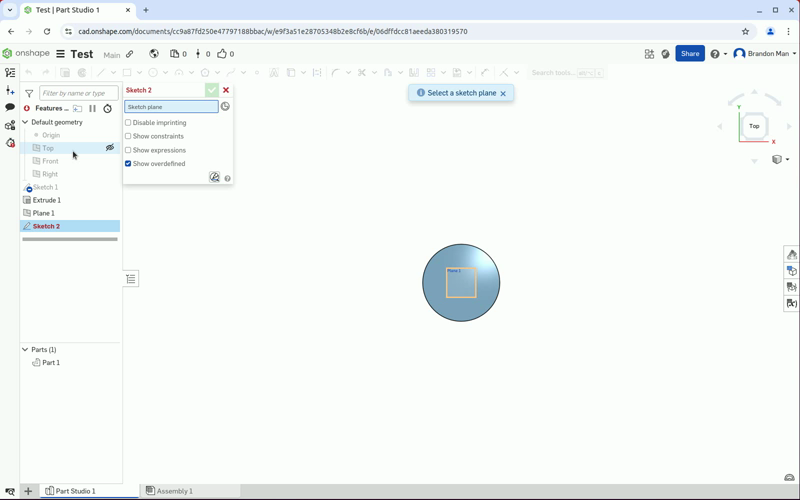
mouse_move(73, 215)
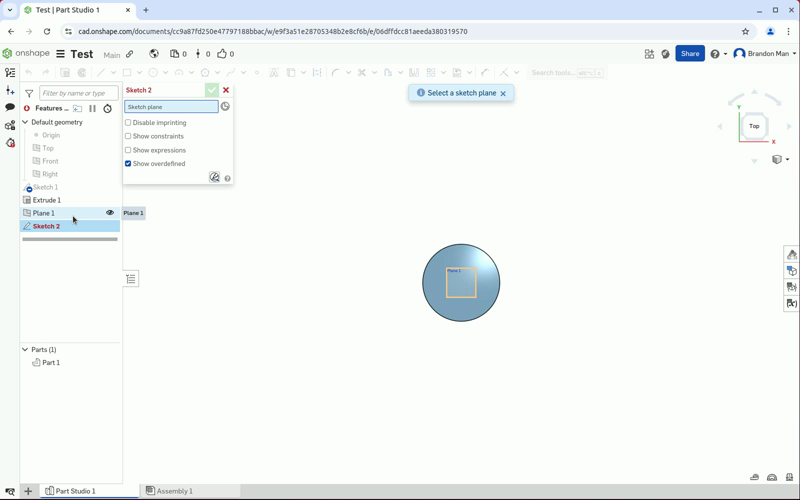
click(73, 215)
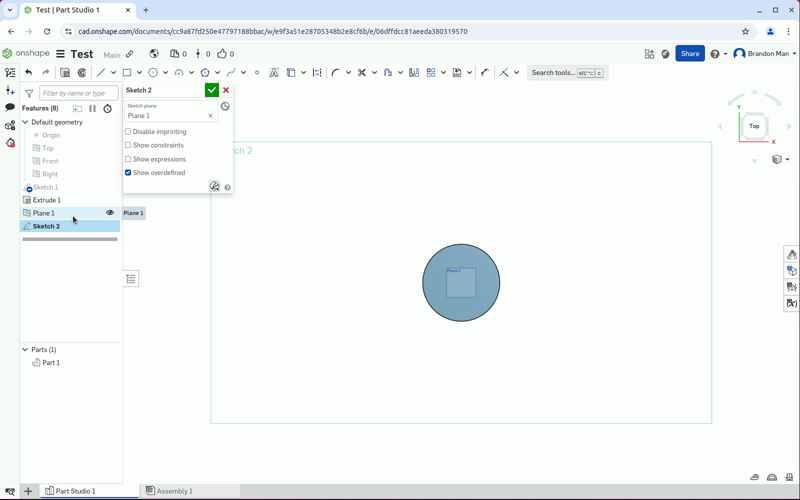
mouse_move(73, 352)
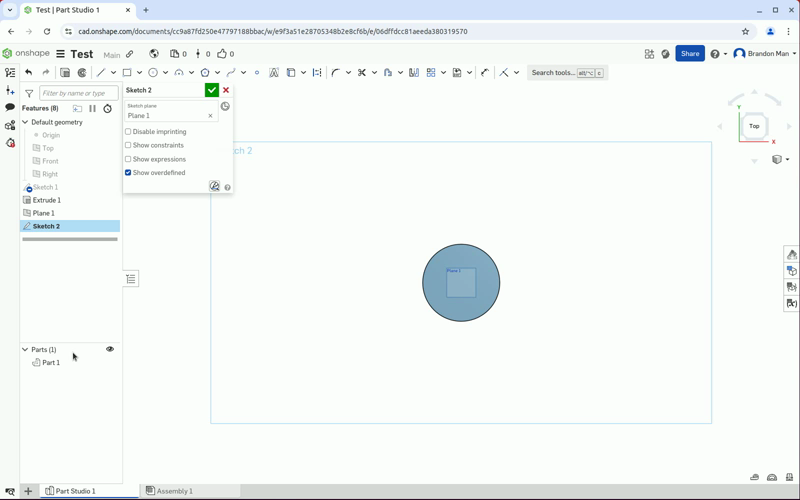
key(y)
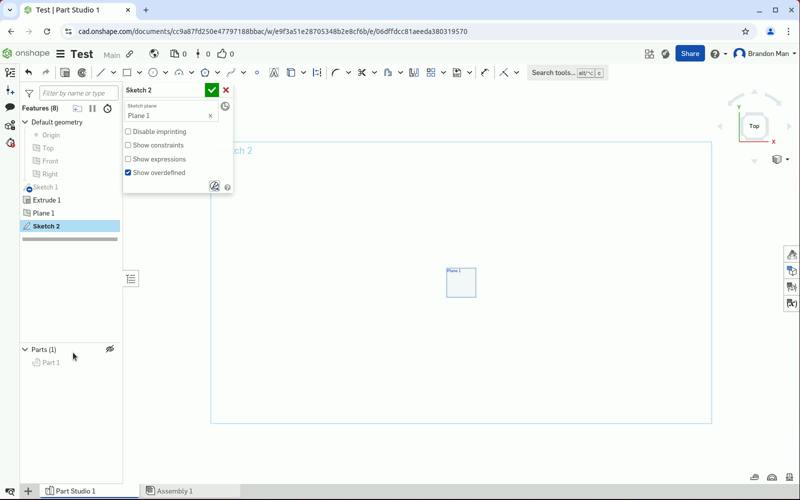
key(c)
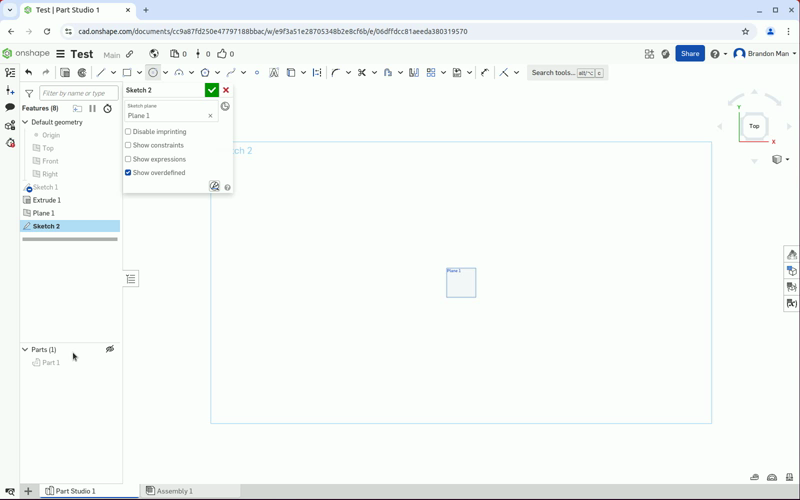
key_down(shift)
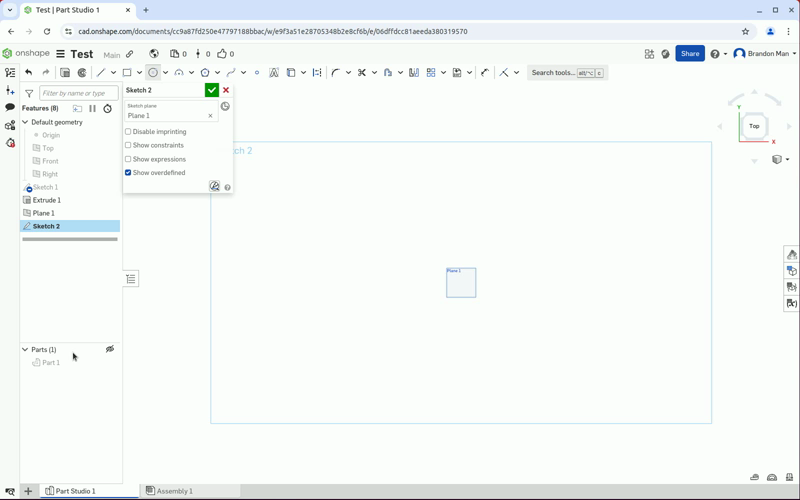
mouse_move(461, 282)
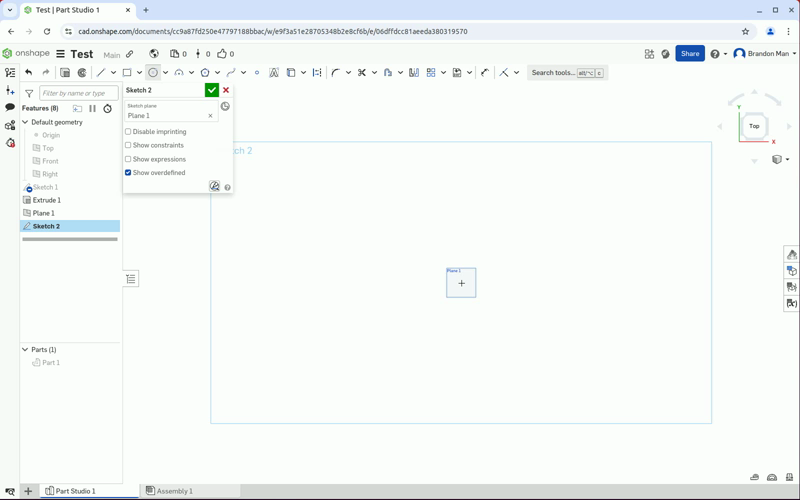
click(461, 282)
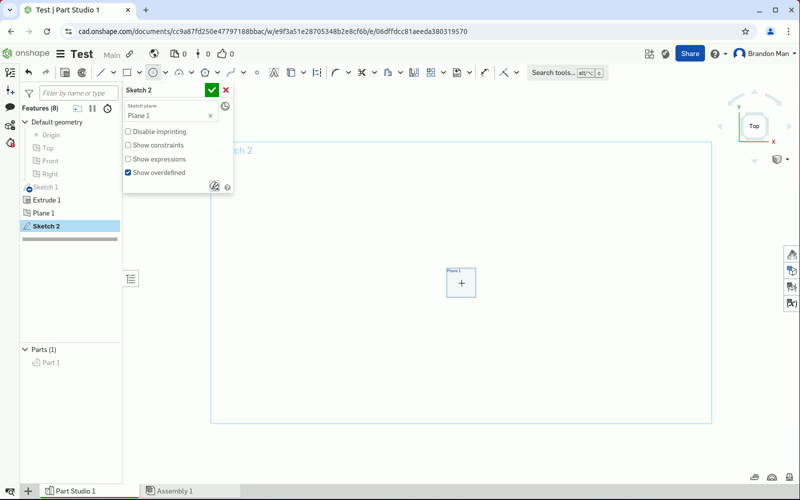
key_up(shift)
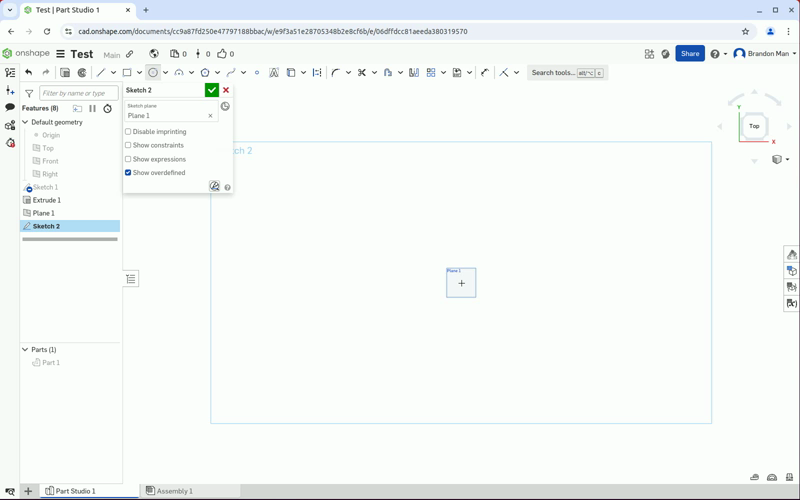
mouse_move(470, 282)
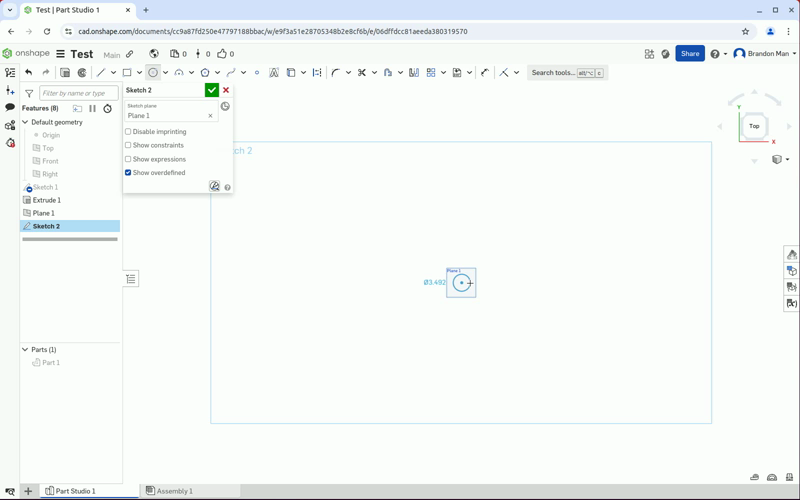
click(470, 282)
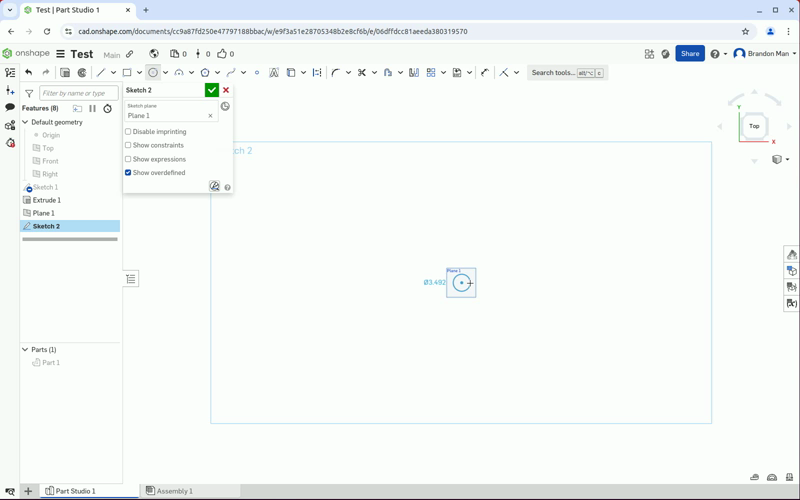
key(esc)
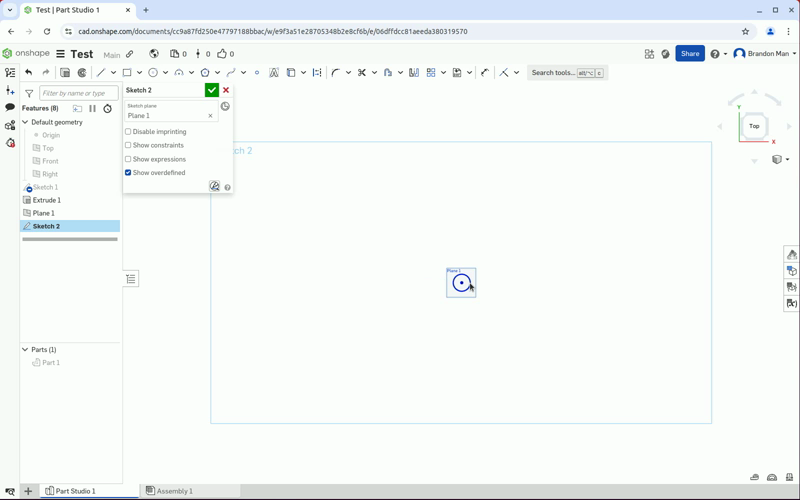
mouse_move(456, 278)
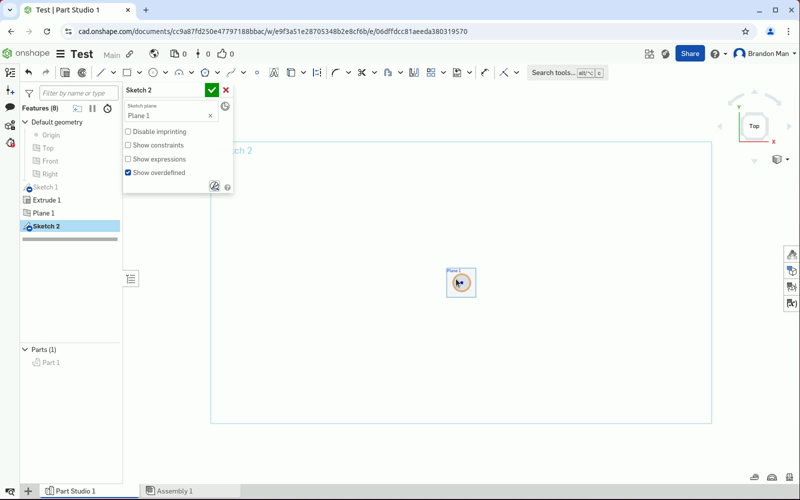
scroll(6)
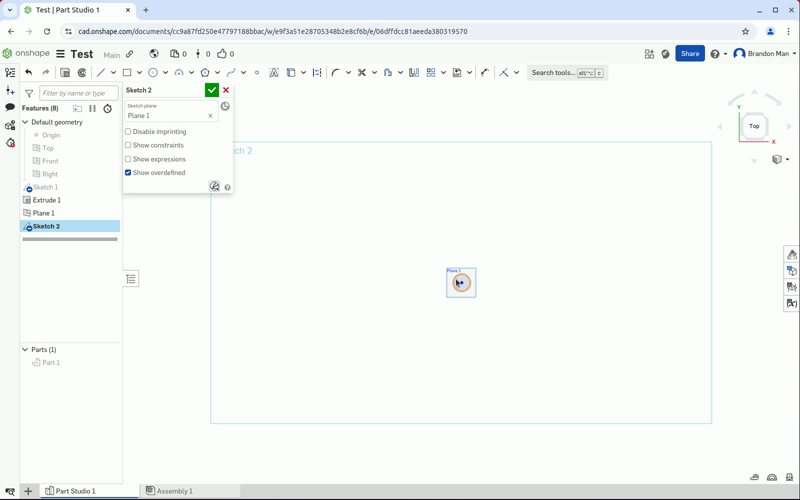
scroll(6)
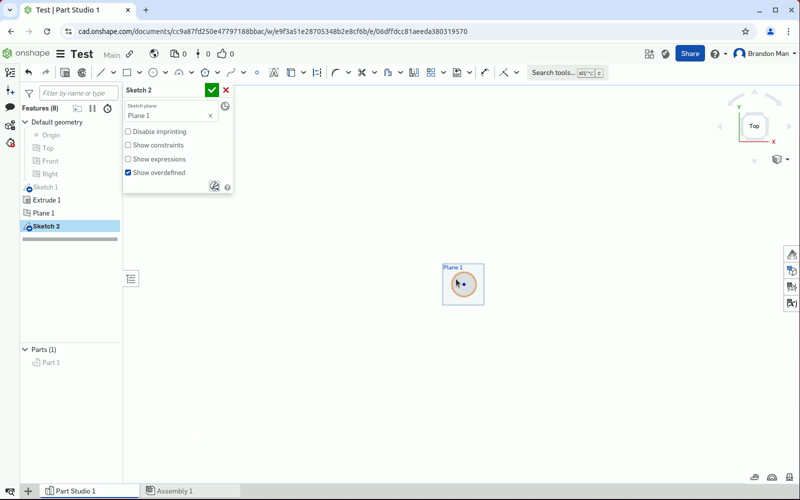
scroll(6)
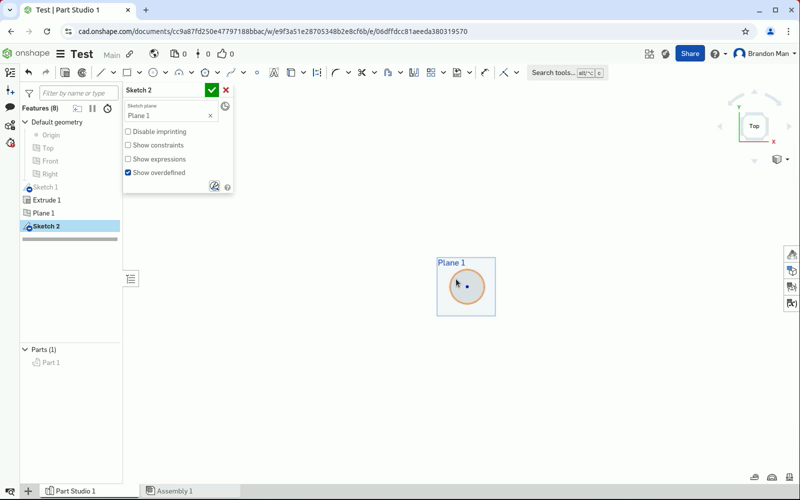
scroll(6)
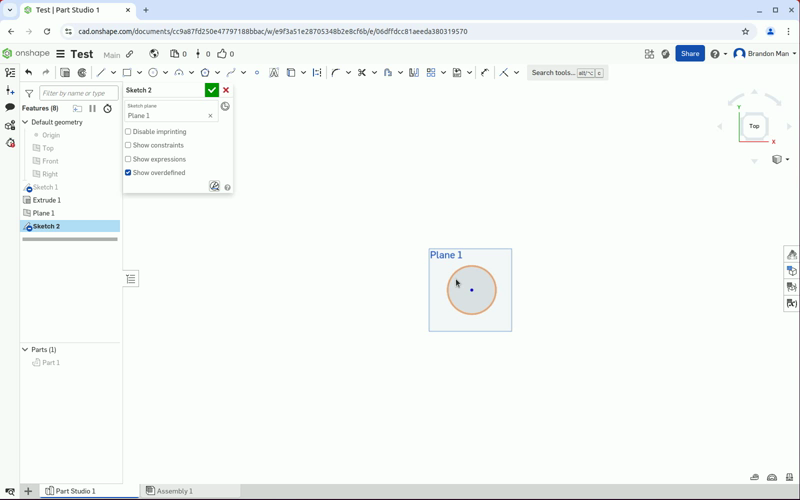
scroll(6)
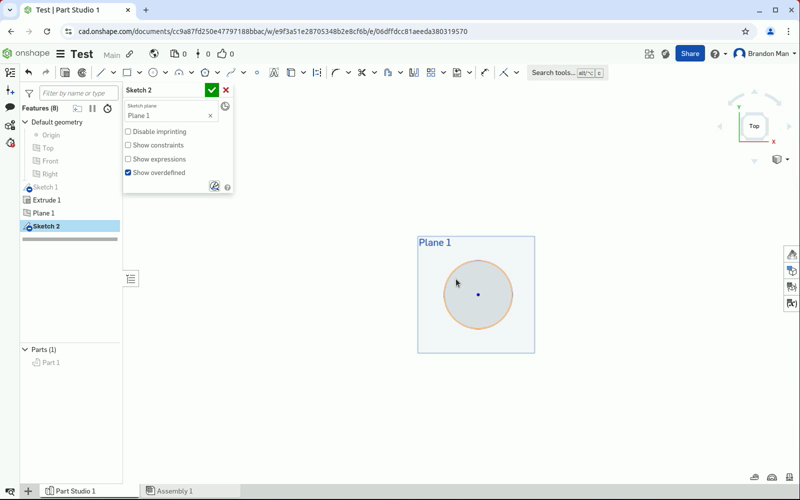
scroll(6)
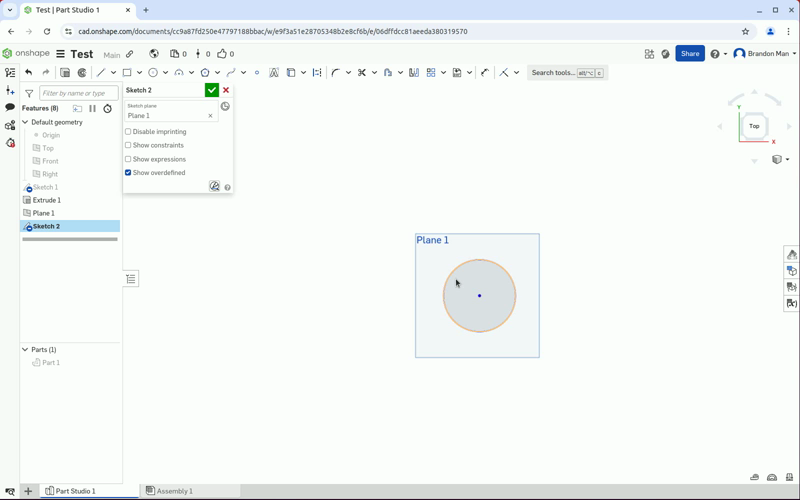
scroll(6)
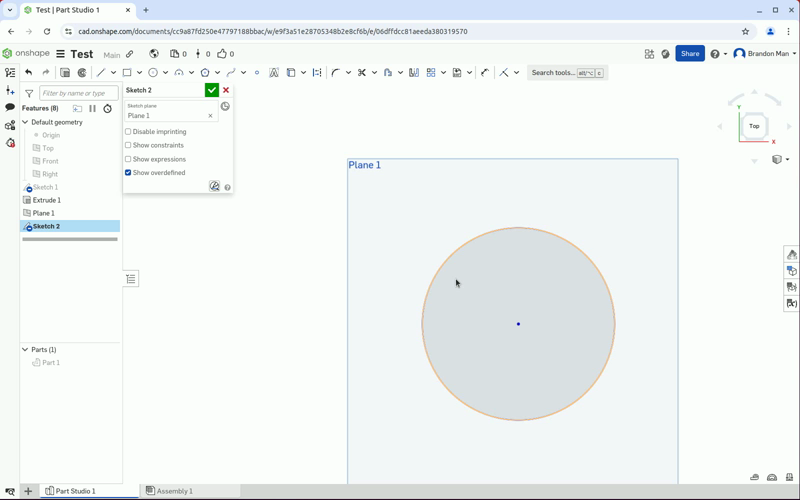
click(456, 278)
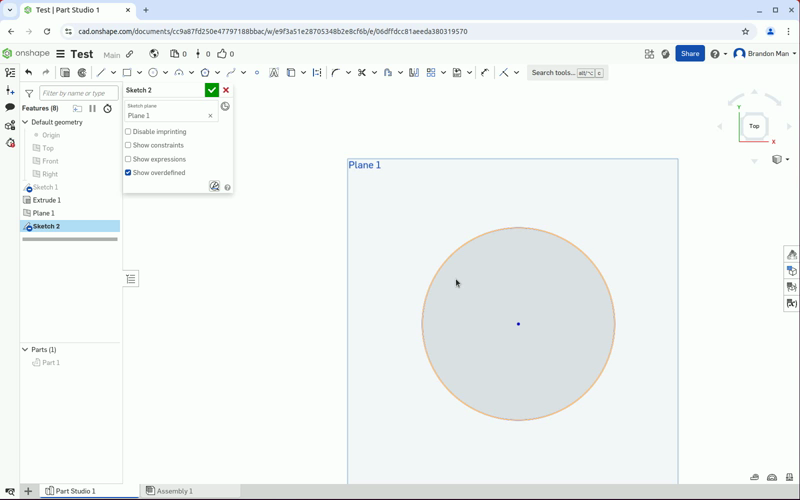
scroll(-6)
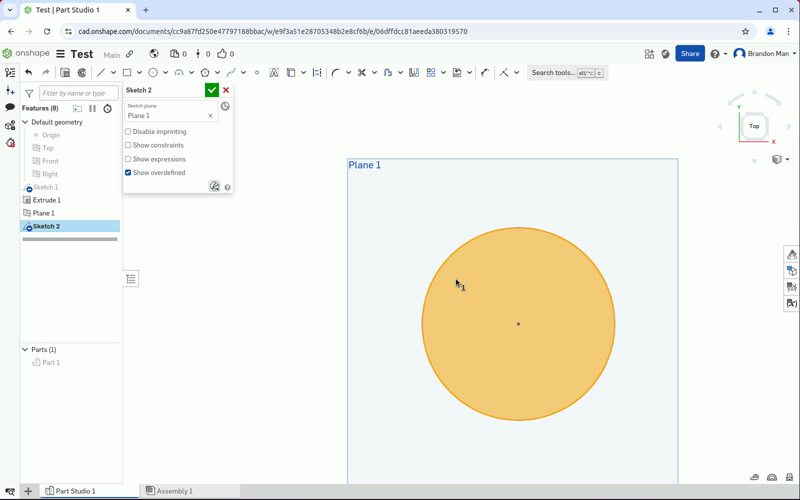
scroll(-6)
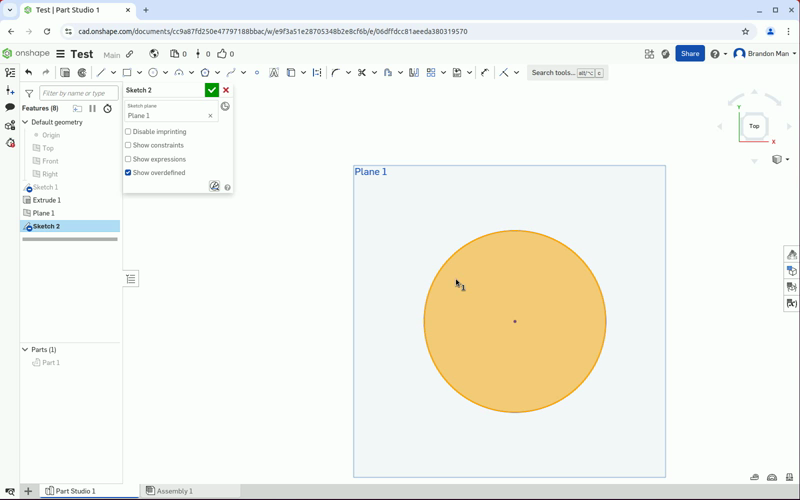
scroll(-6)
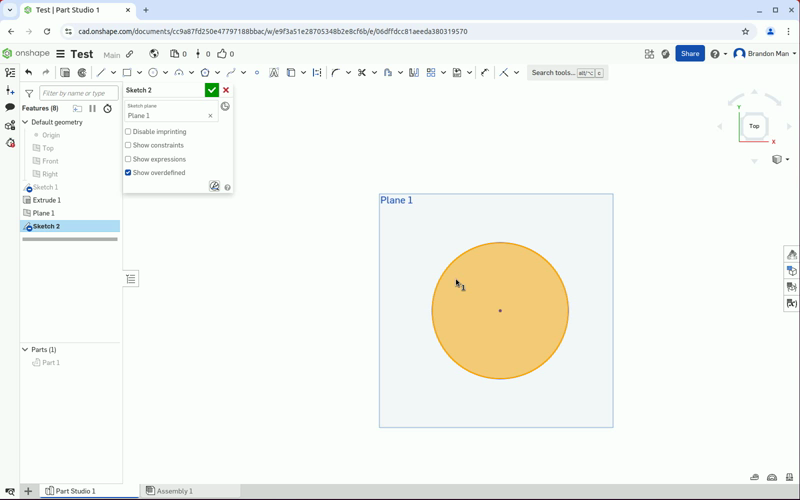
scroll(-6)
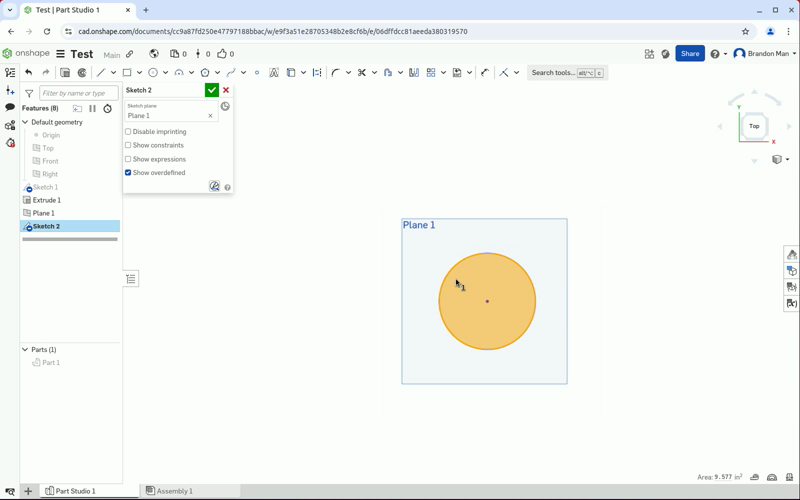
scroll(-6)
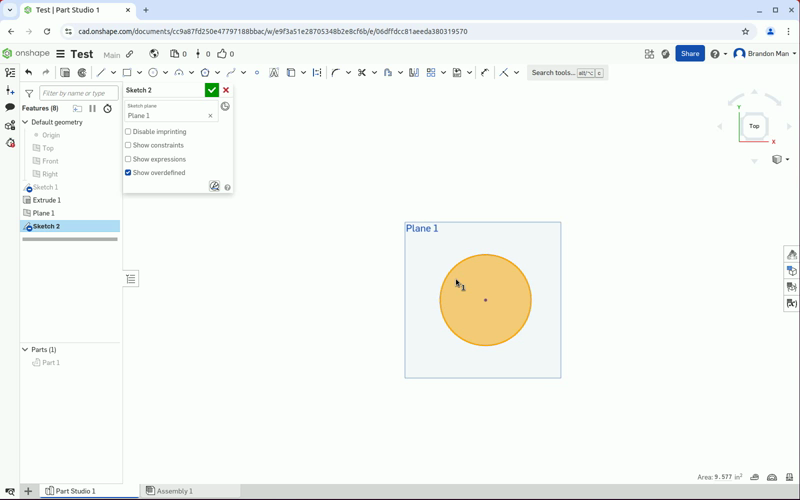
scroll(-6)
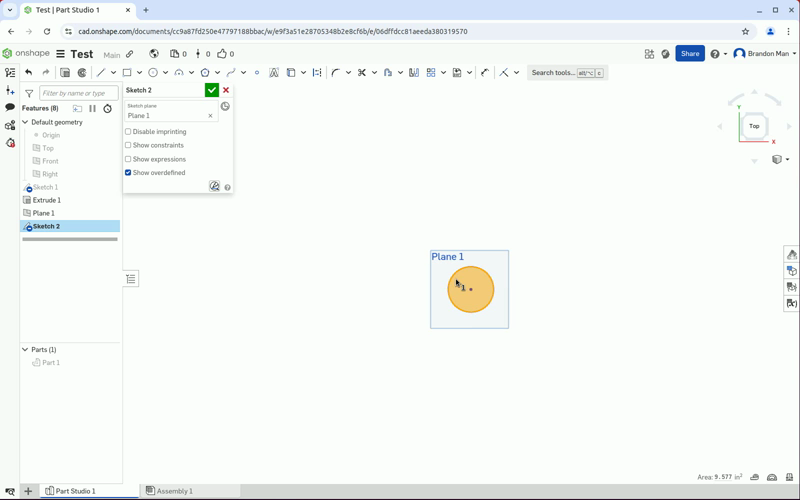
scroll(-6)
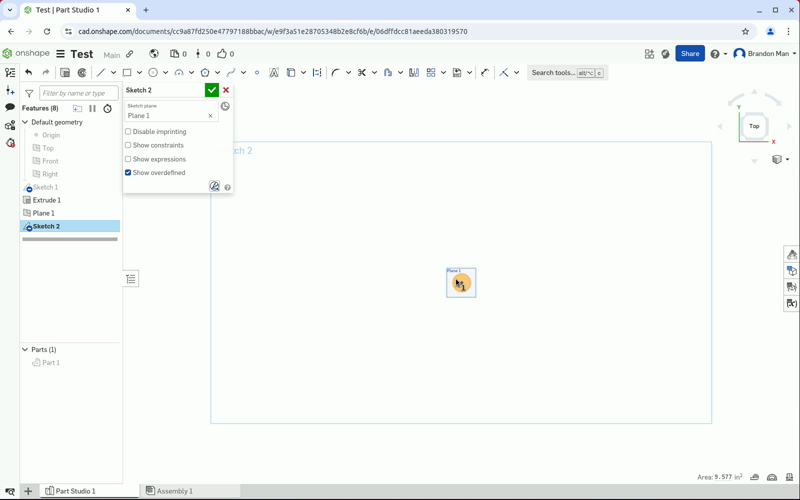
mouse_move(73, 352)
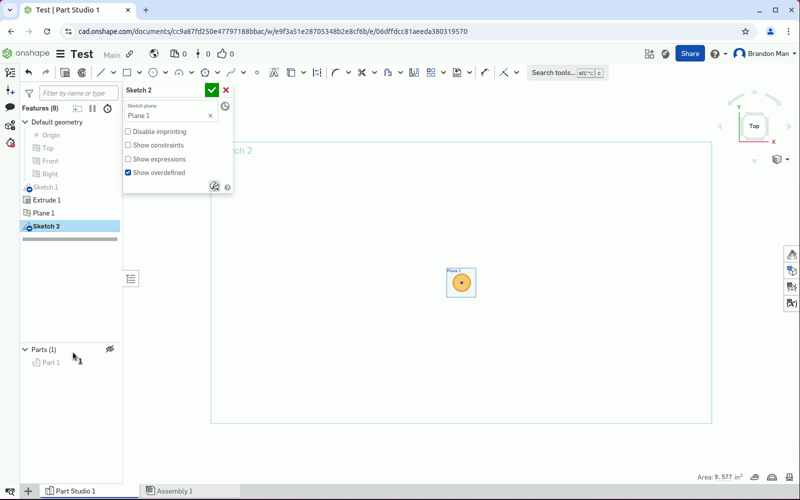
key(shift+y)
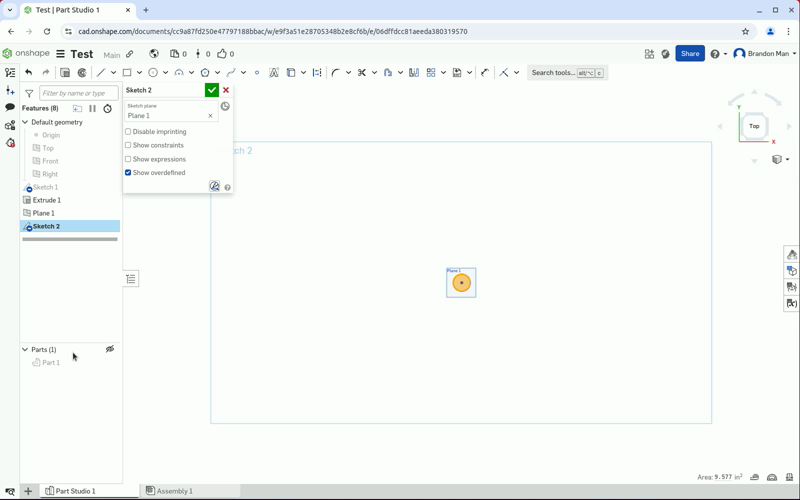
key(shift+e)
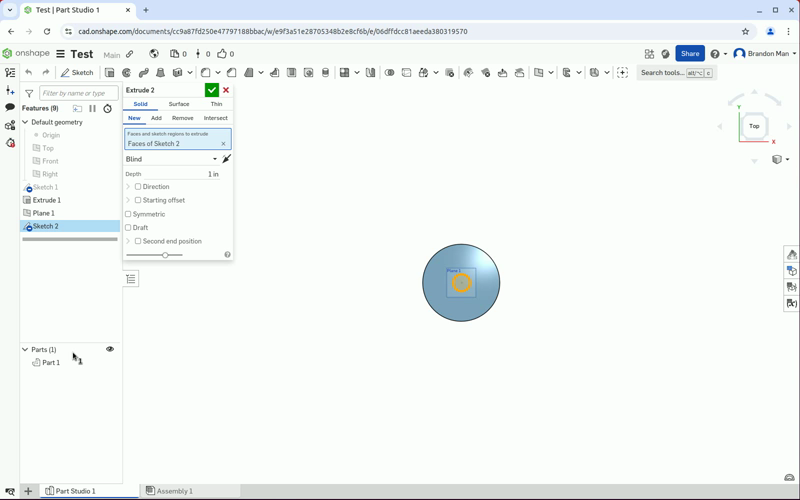
mouse_move(143, 106)
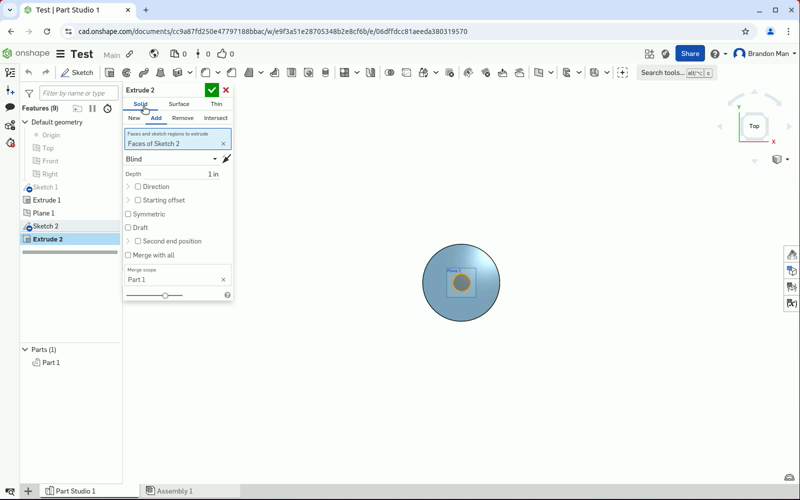
click(143, 106)
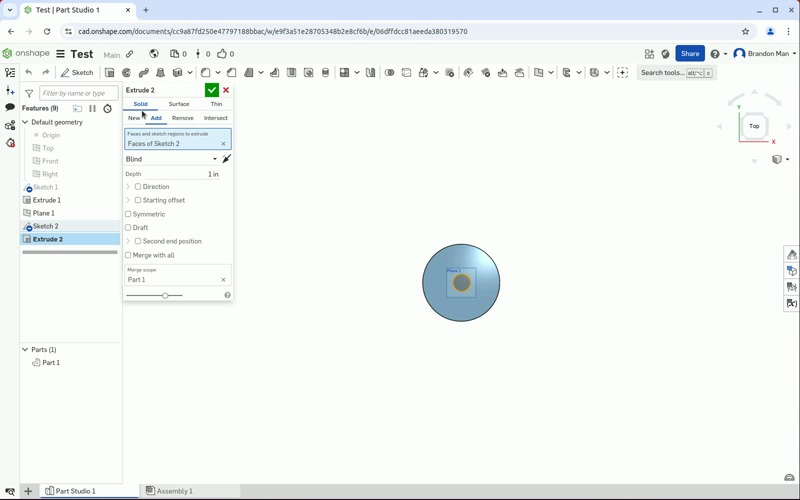
mouse_move(137, 120)
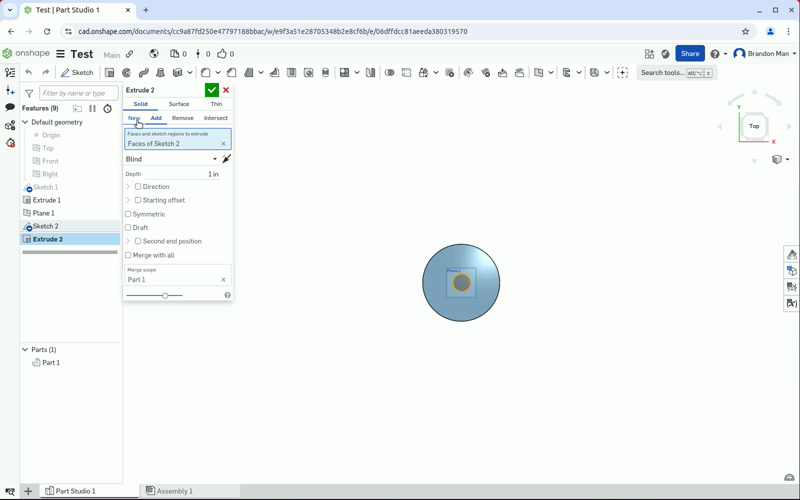
click(137, 120)
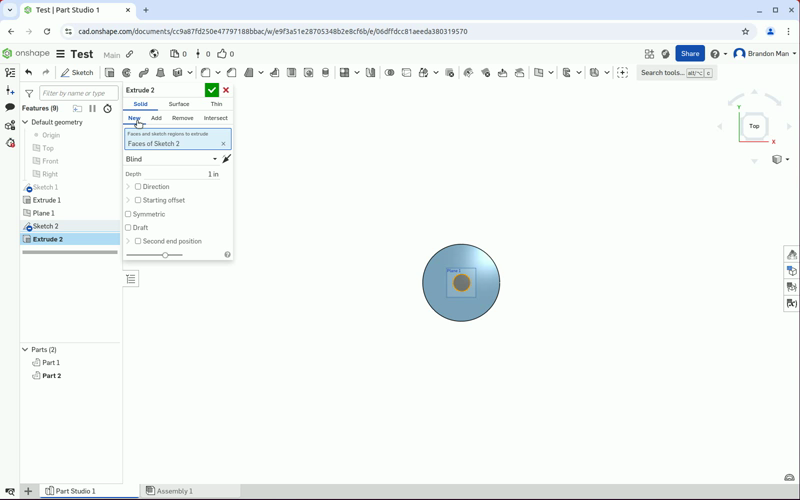
key(tab, 4)
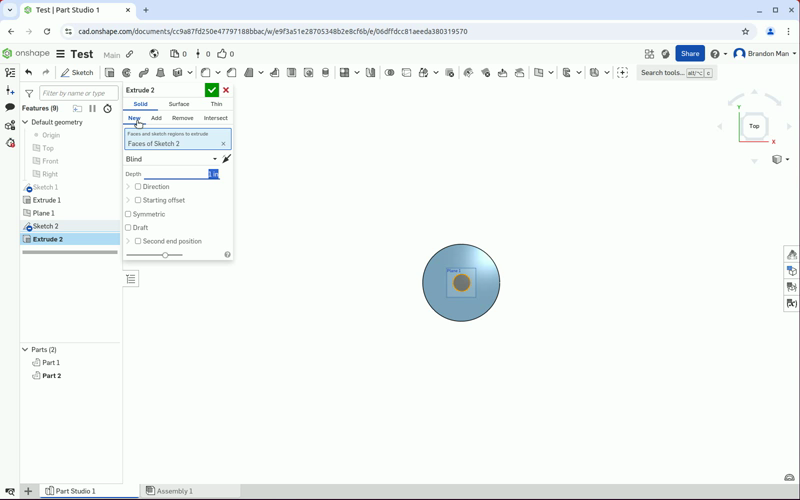
text(7.703)
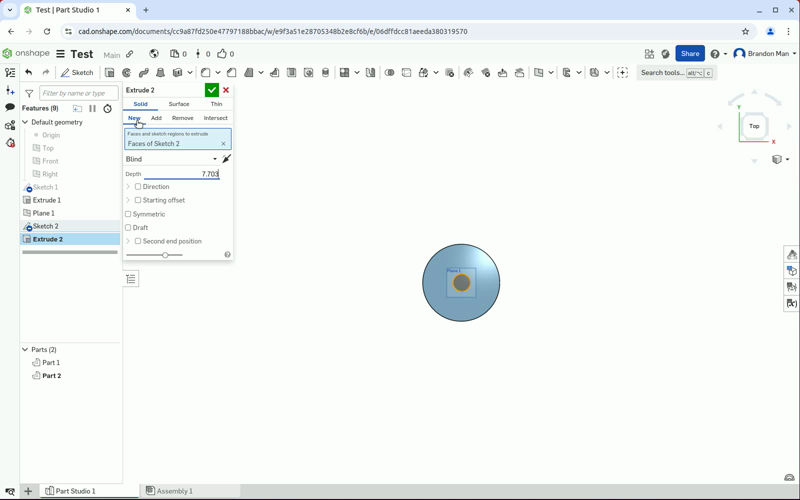
key(enter)
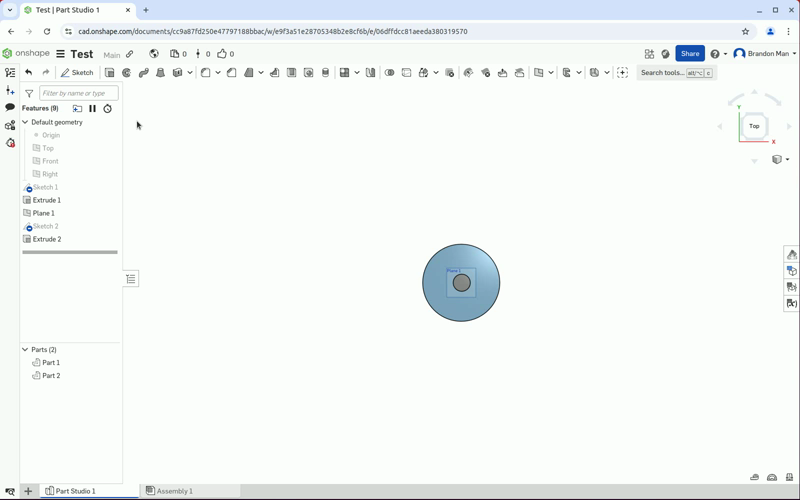
key(shift+h)
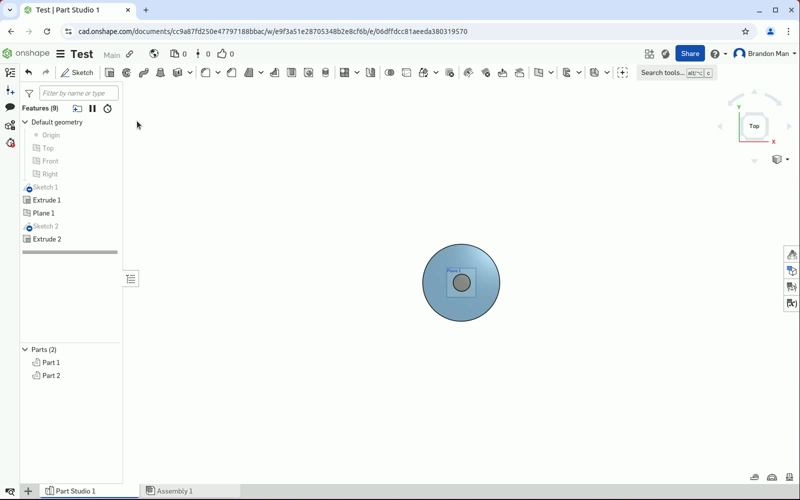
key(shift+h)
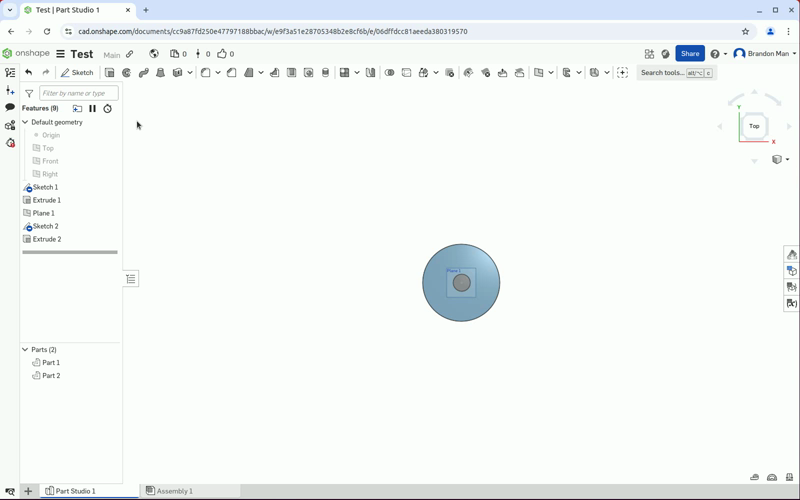
key(shift+7)
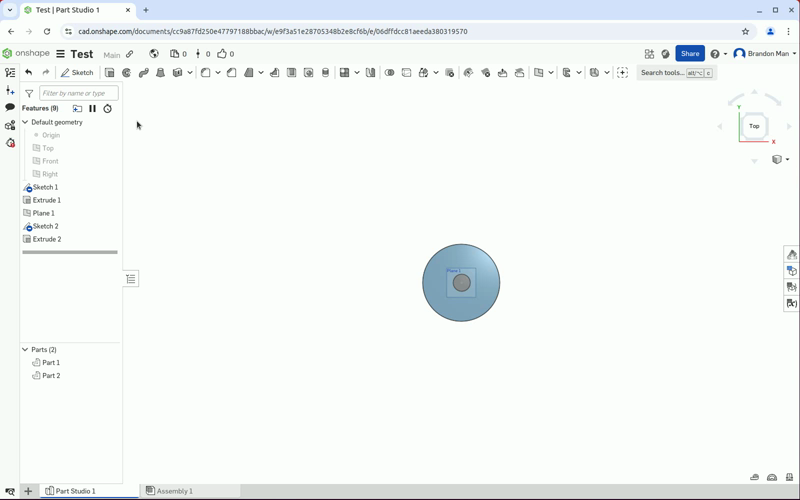
key(up, 3)
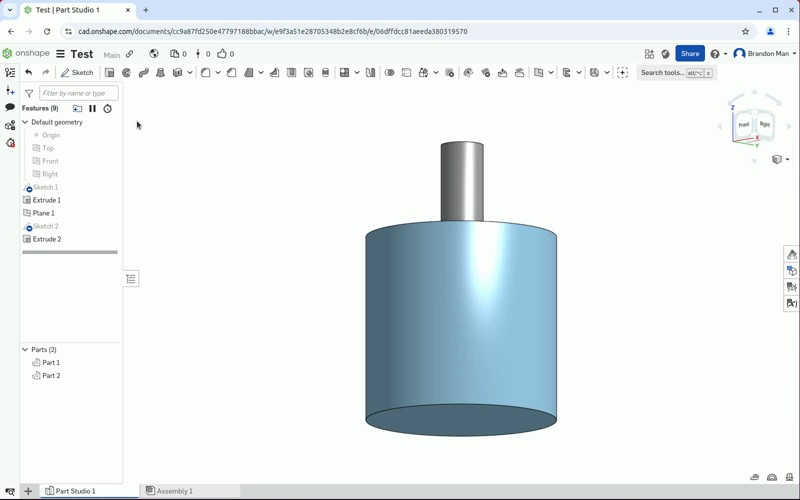
key(left, 3)
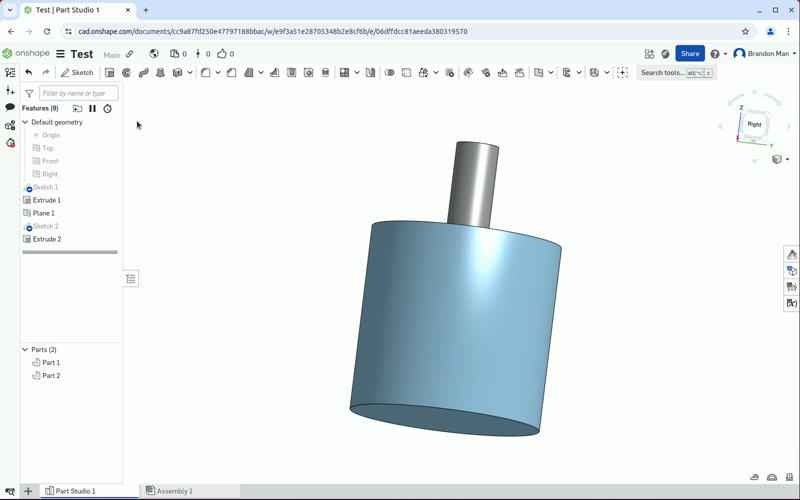
key(right, 3)
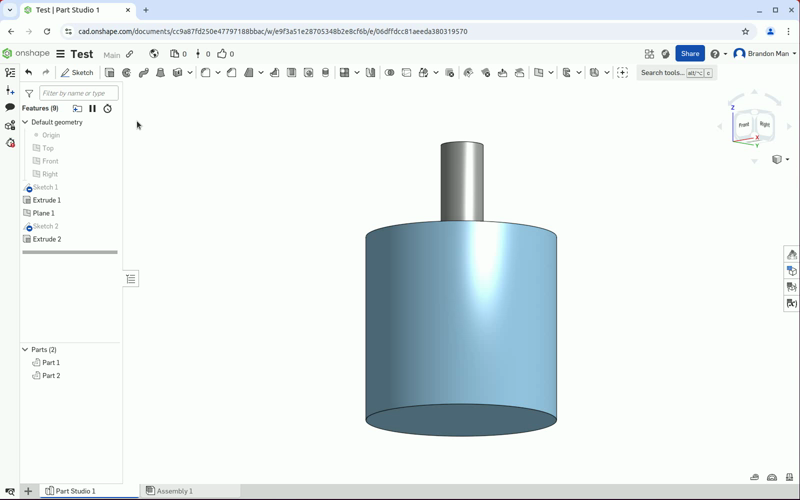
key(down, 3)
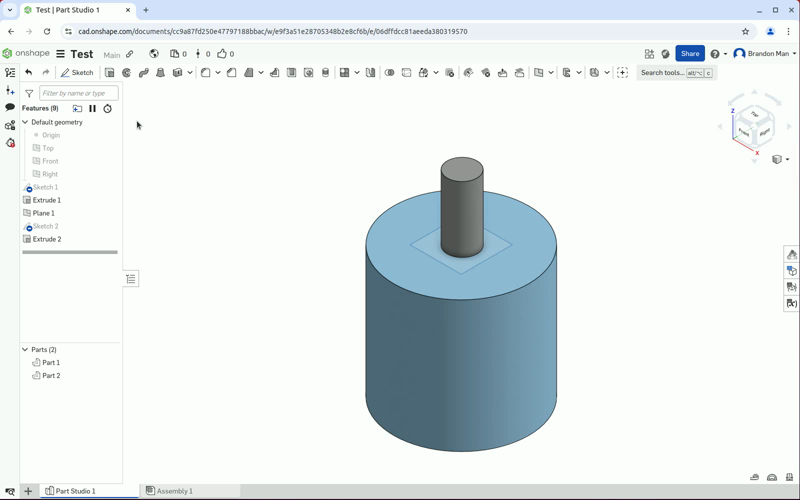
mouse_move(73, 189)
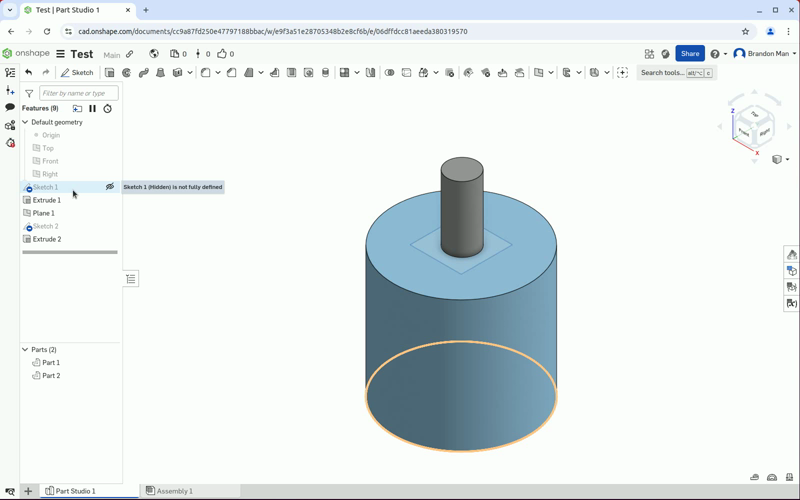
click(73, 189)